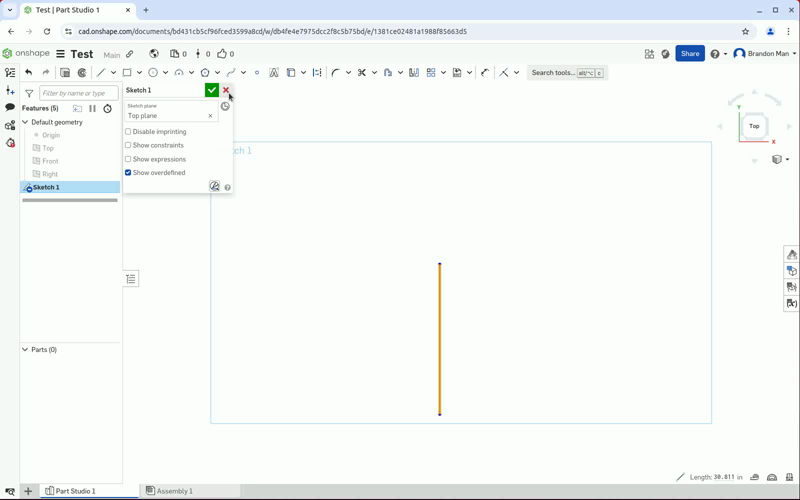
key(shift+h)
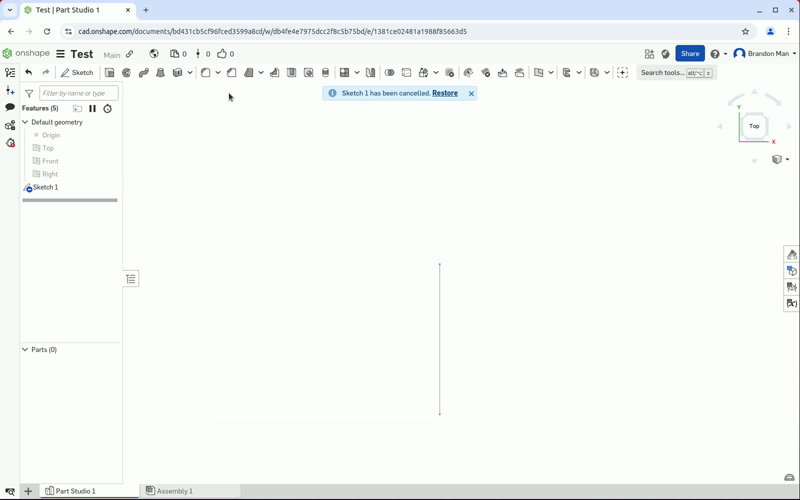
key(shift+s)
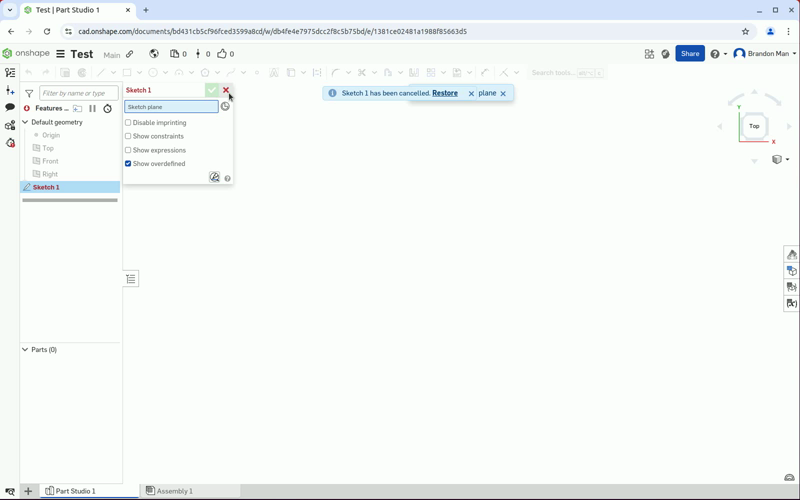
mouse_move(73, 150)
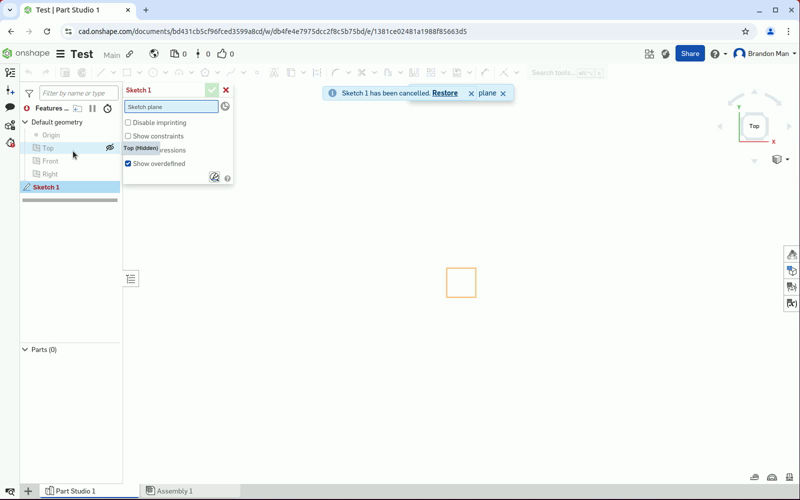
click(73, 150)
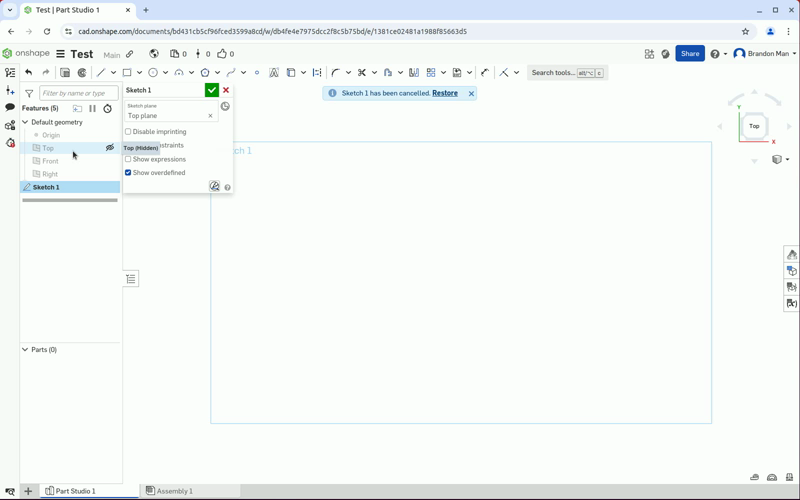
mouse_move(73, 352)
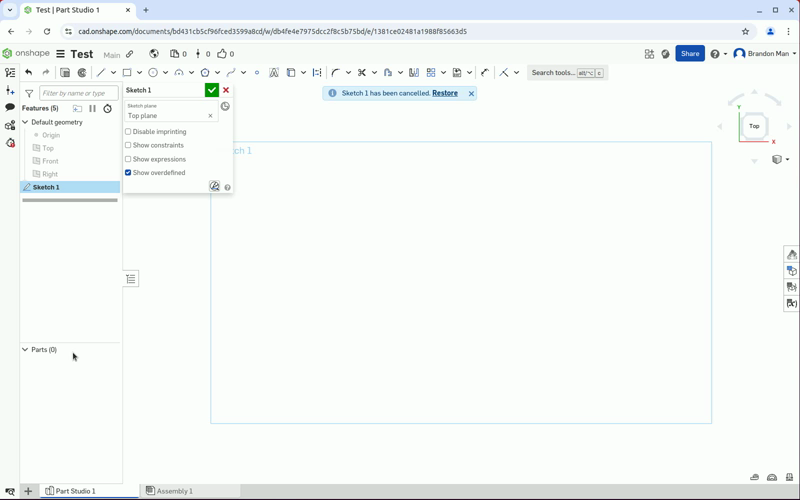
key(y)
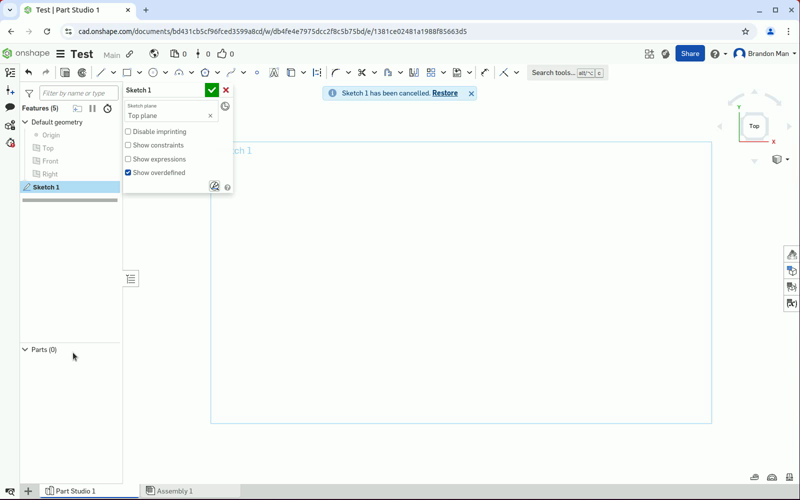
key(c)
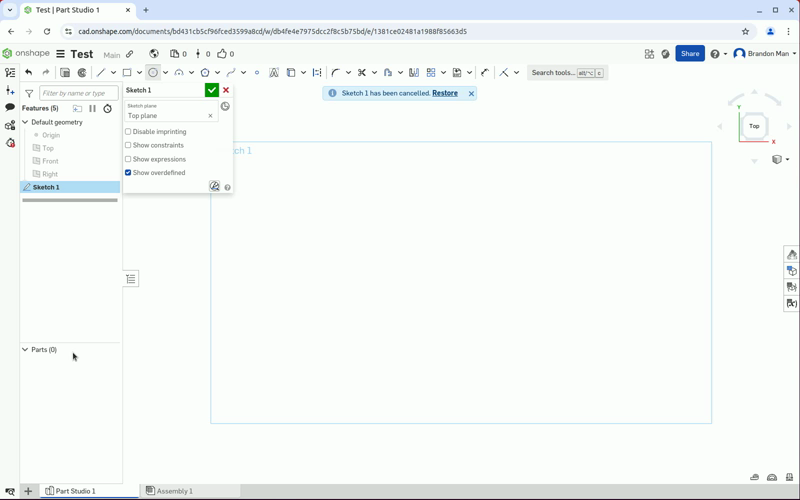
key_down(shift)
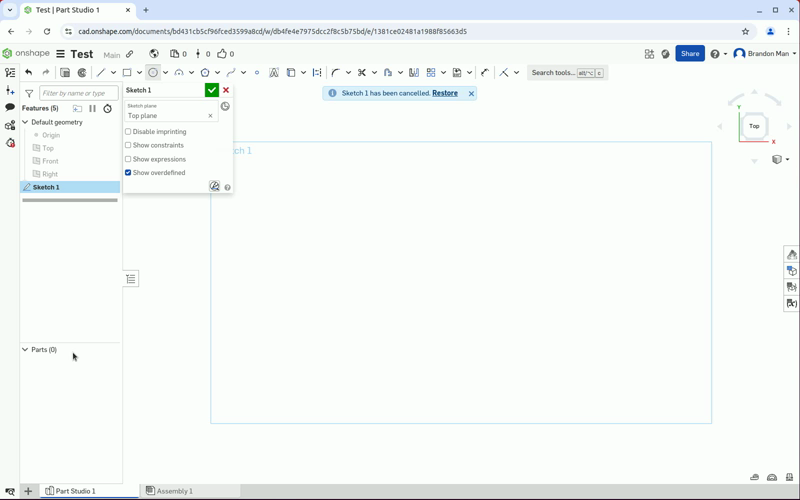
mouse_move(461, 282)
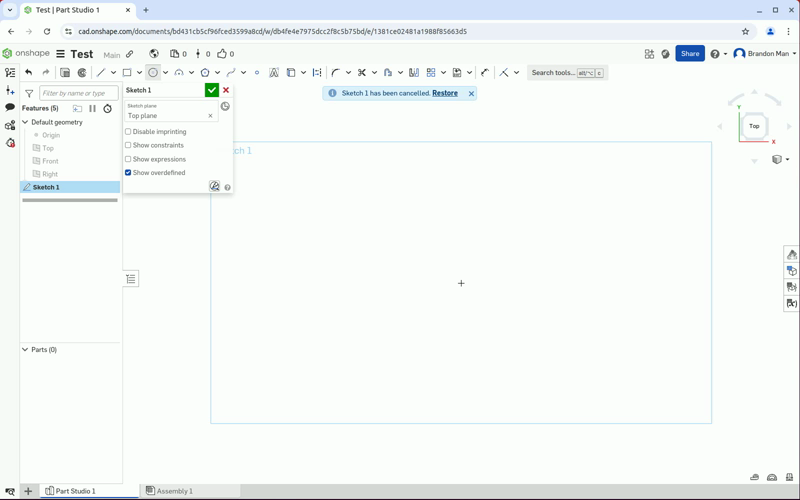
click(461, 282)
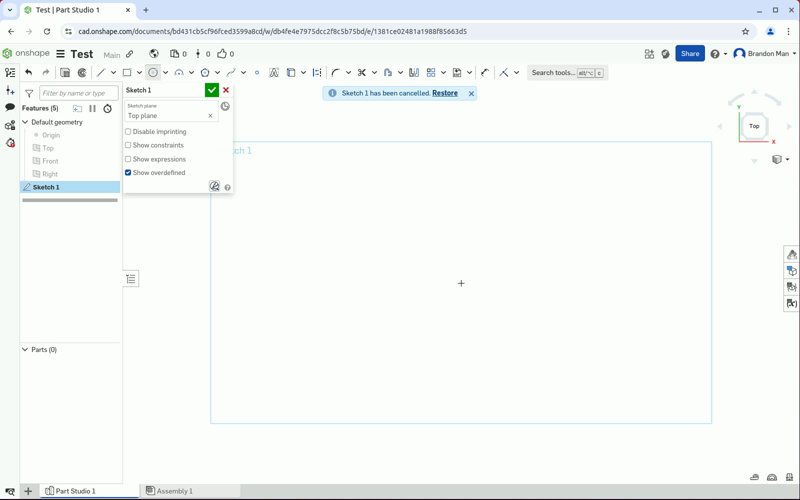
key_up(shift)
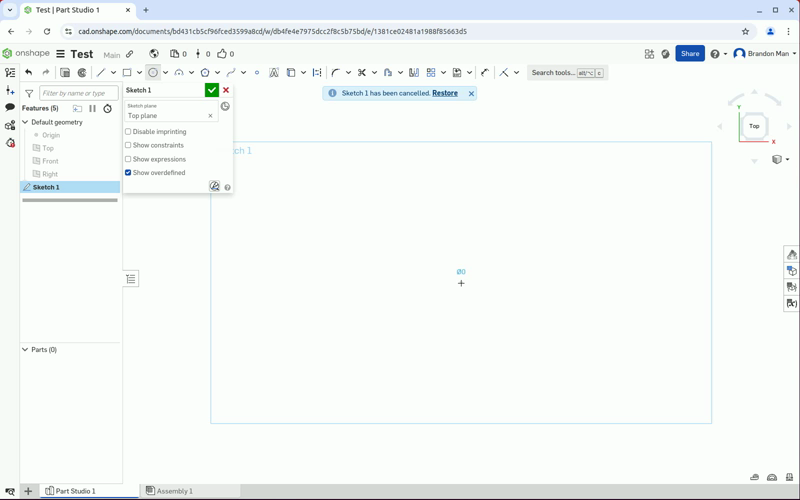
mouse_move(574, 282)
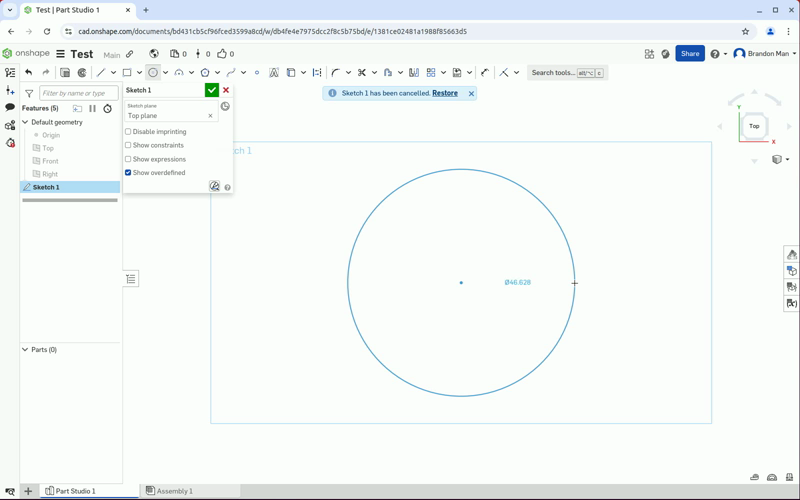
click(574, 282)
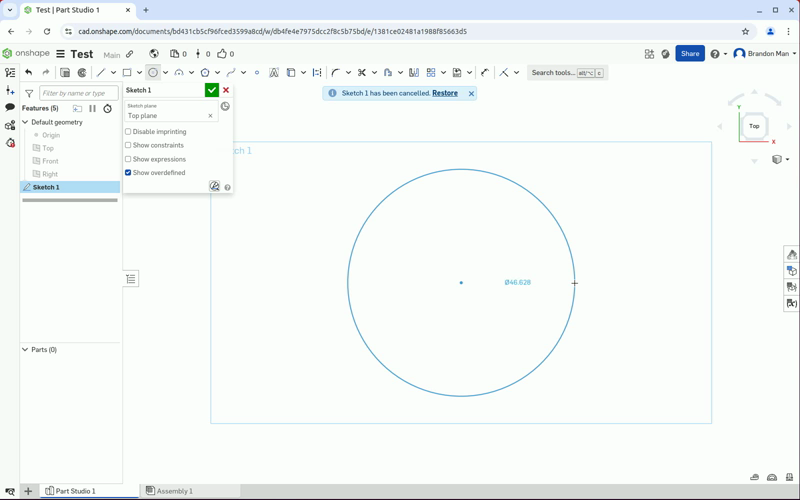
key(esc)
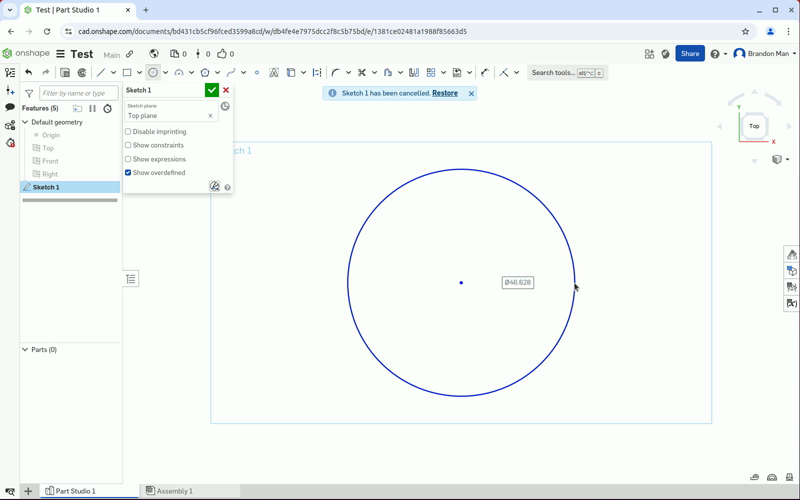
key(c)
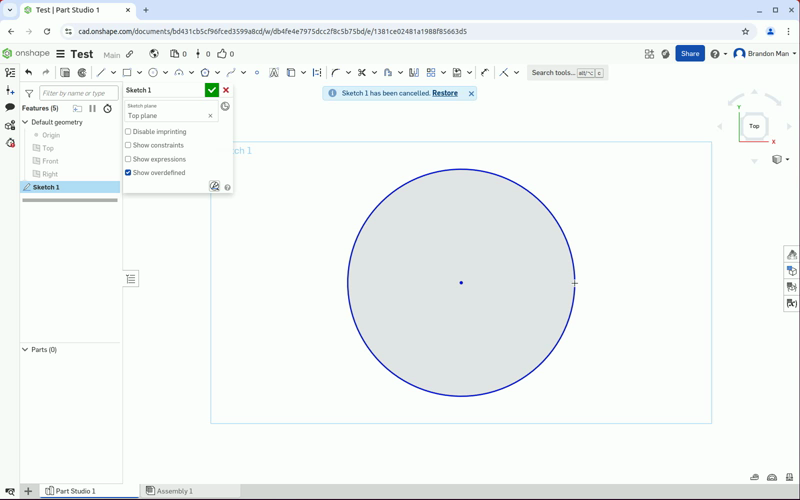
key_down(shift)
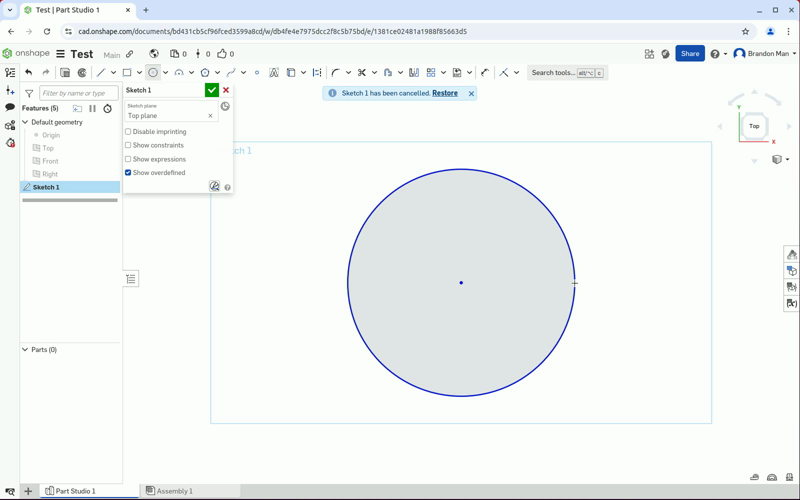
mouse_move(461, 282)
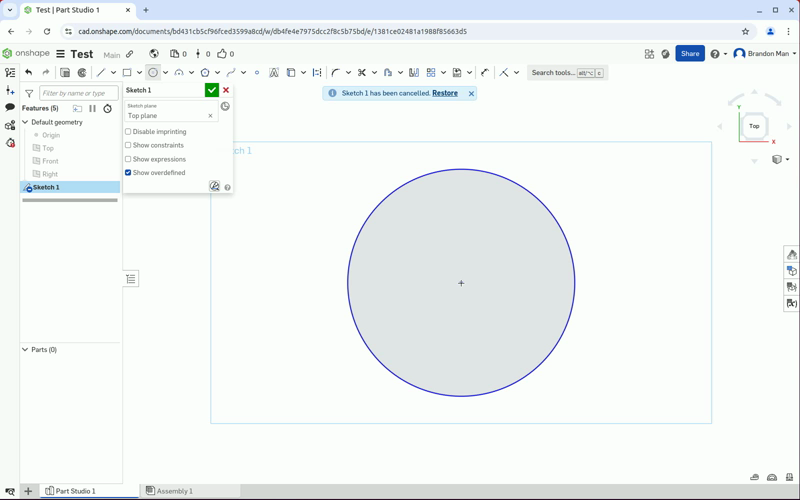
click(461, 282)
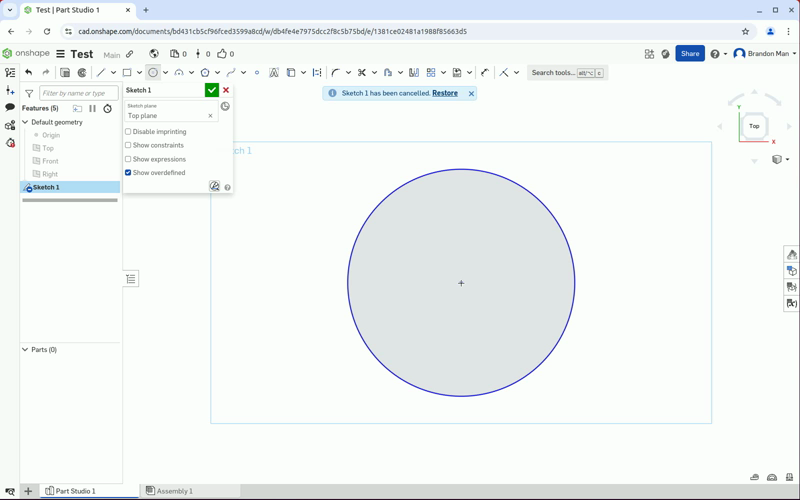
key_up(shift)
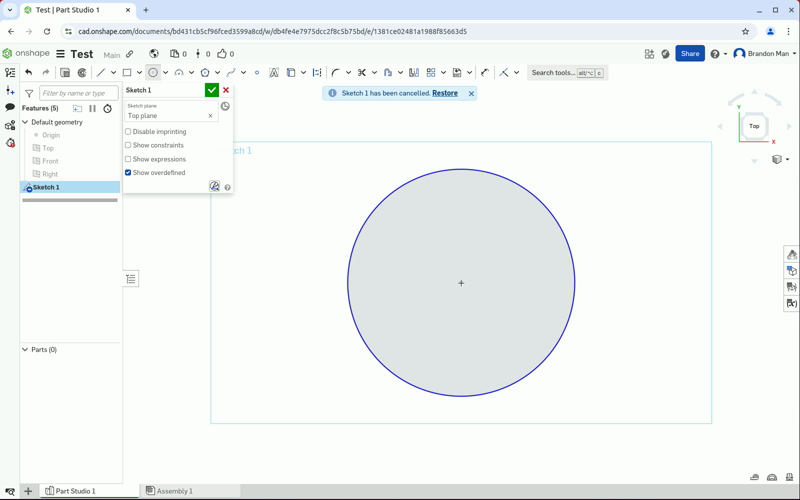
mouse_move(555, 282)
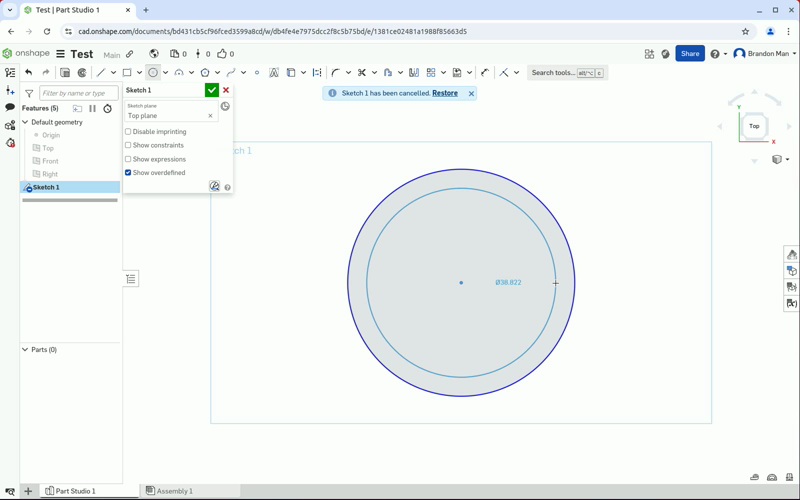
click(555, 282)
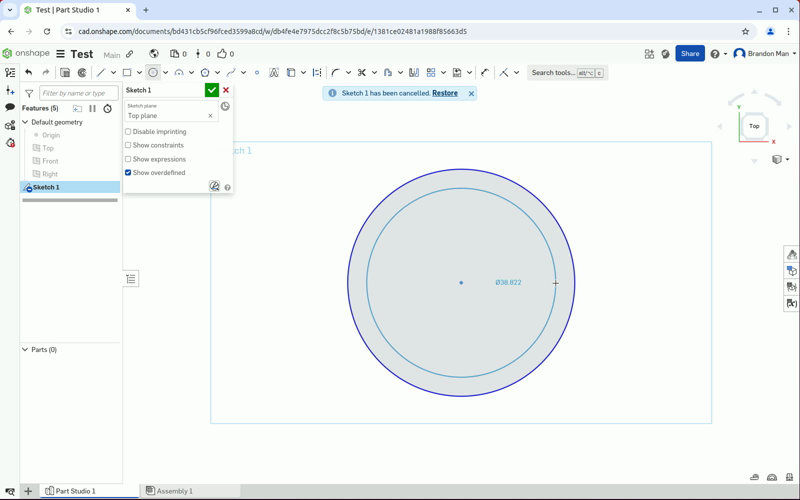
key(esc)
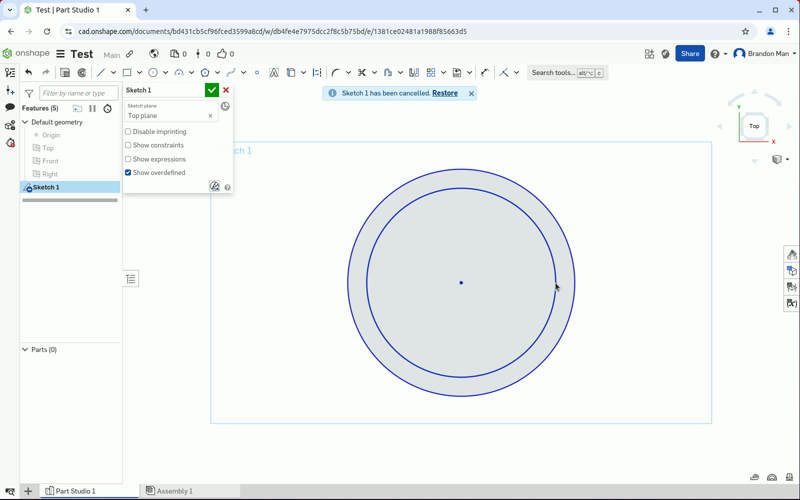
mouse_move(386, 354)
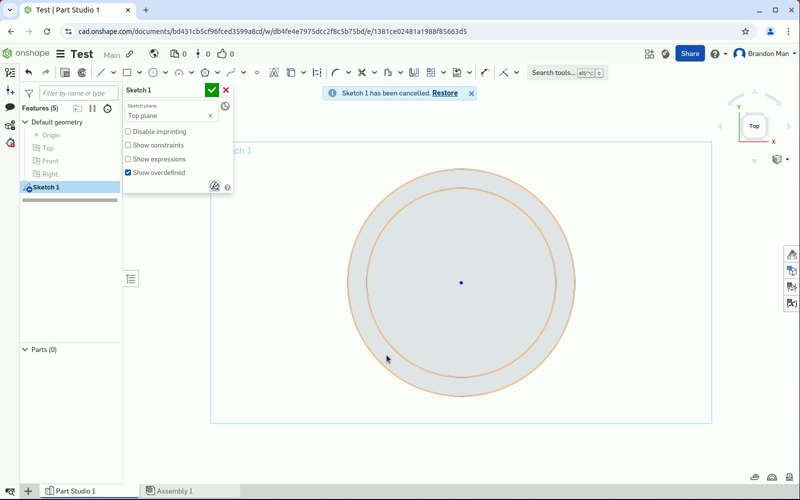
click(386, 354)
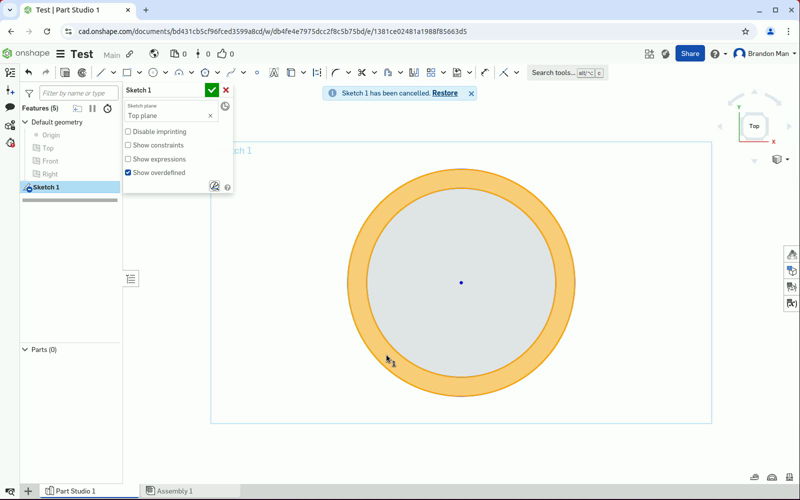
mouse_move(73, 352)
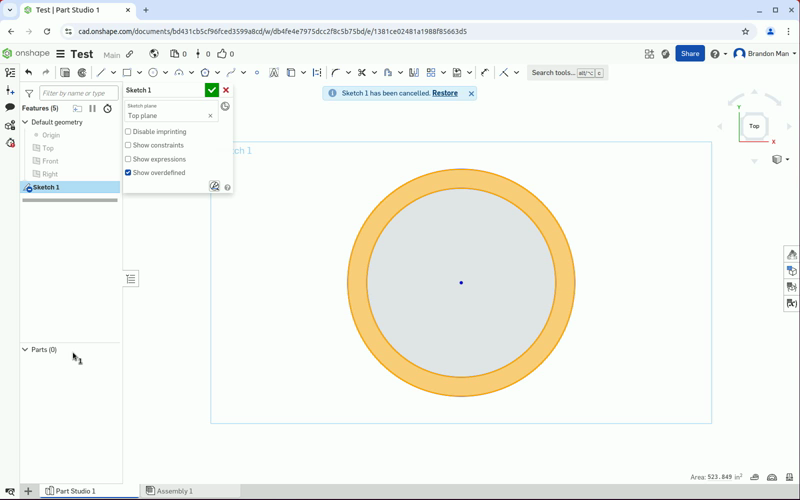
key(shift+y)
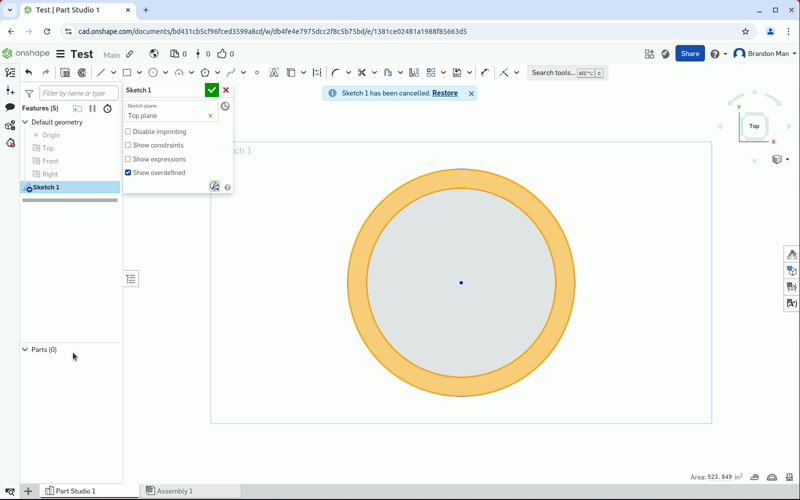
key(shift+e)
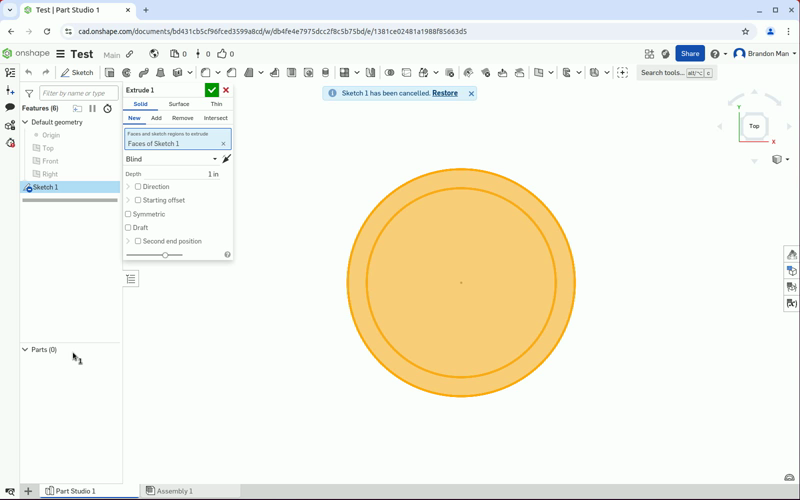
mouse_move(143, 106)
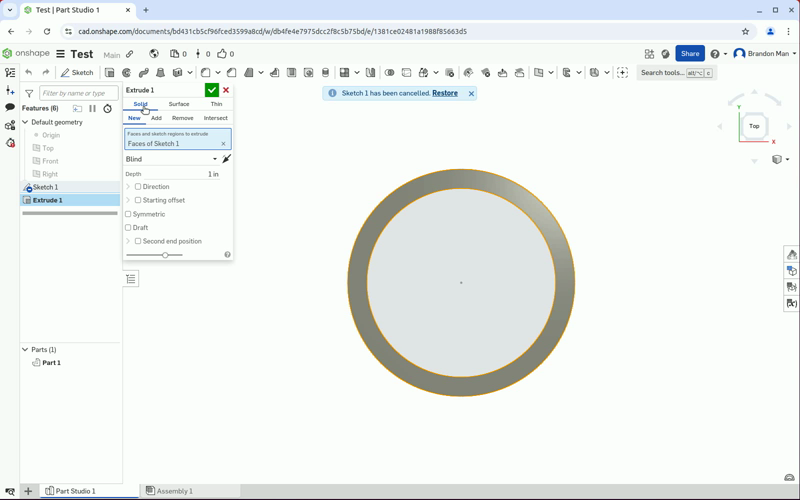
click(143, 106)
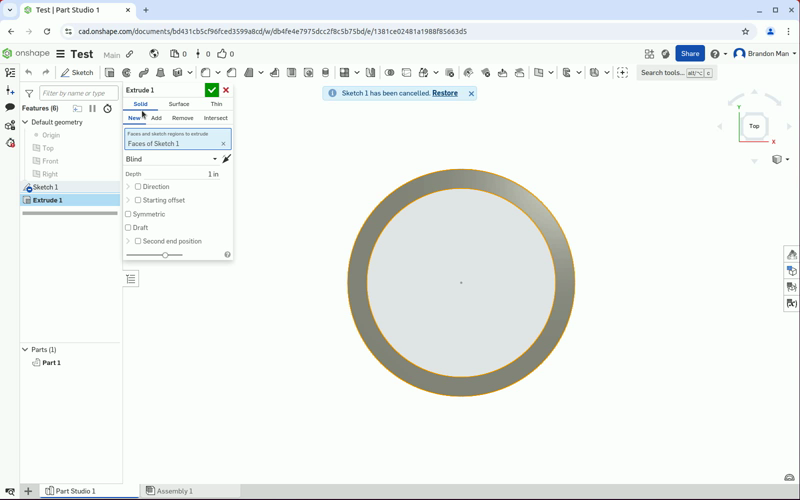
mouse_move(137, 120)
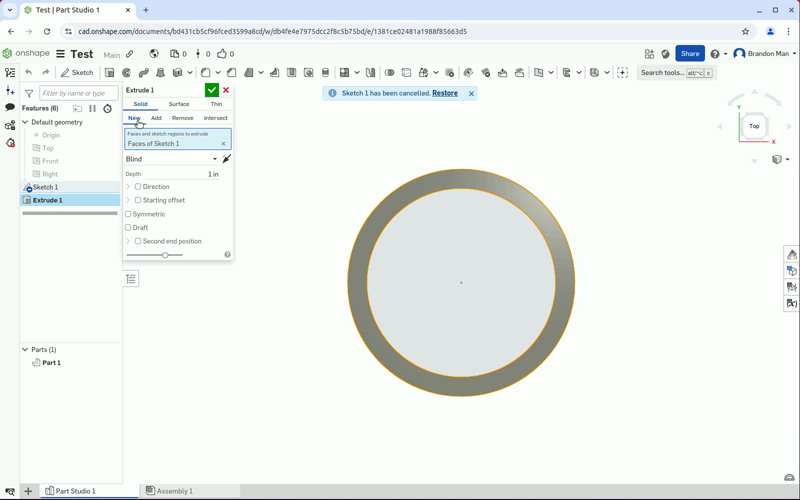
click(137, 120)
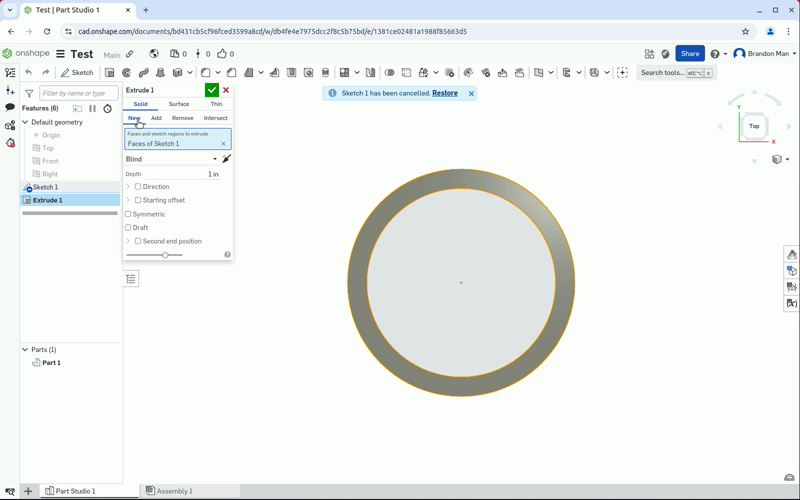
key(tab, 4)
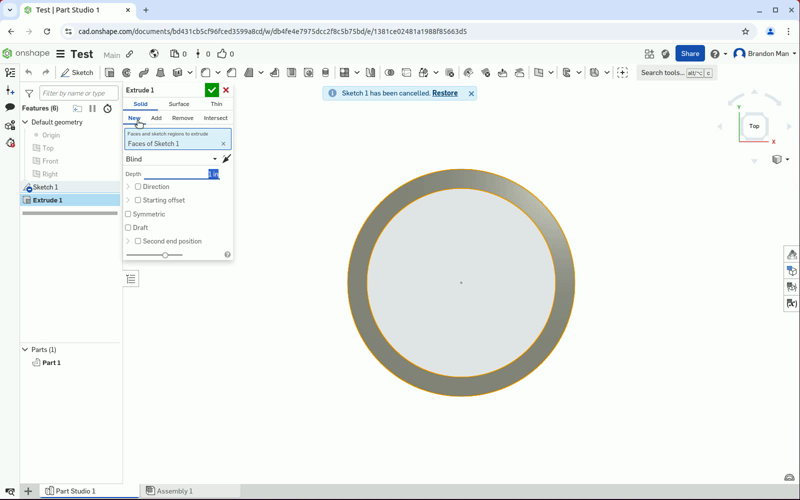
text(22.145)
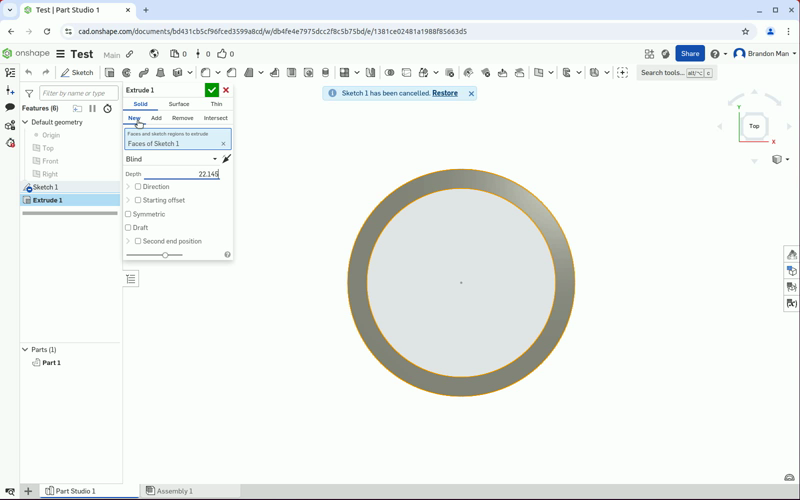
key(enter)
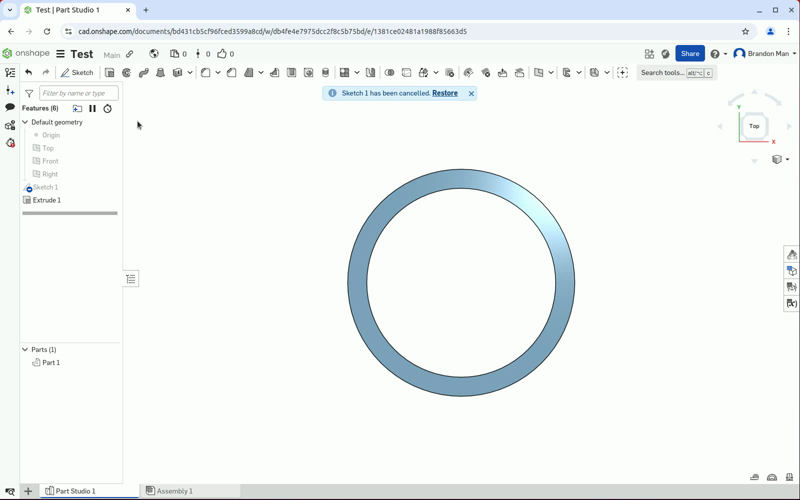
key(shift+h)
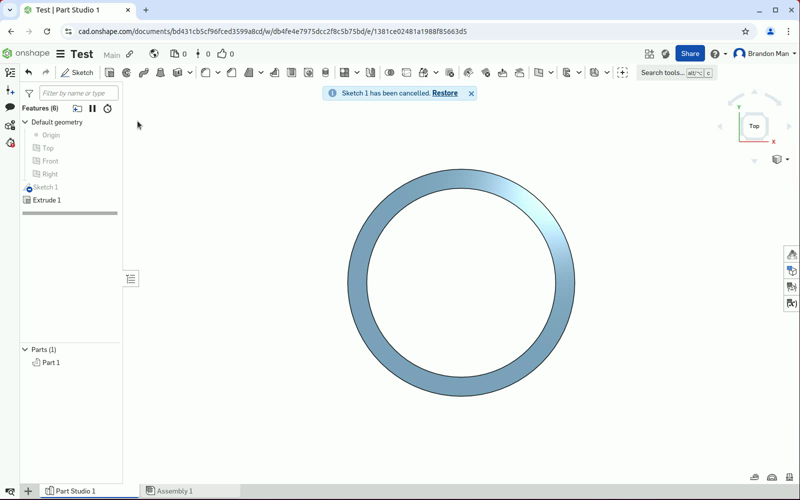
key(shift+h)
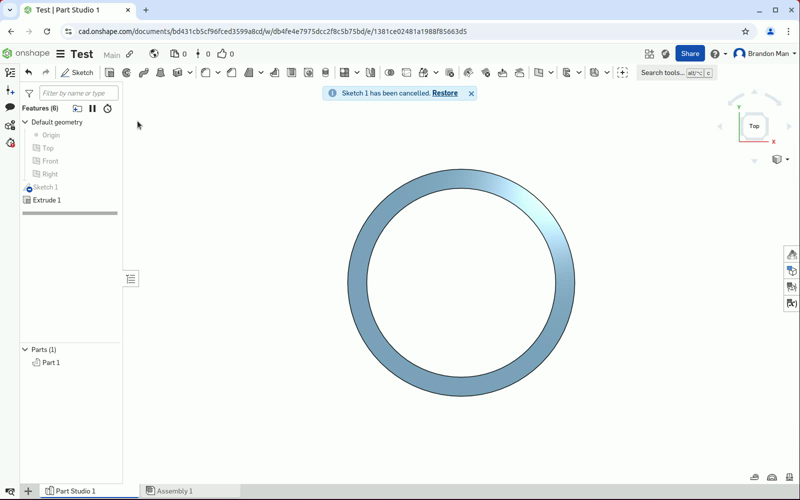
mouse_move(73, 189)
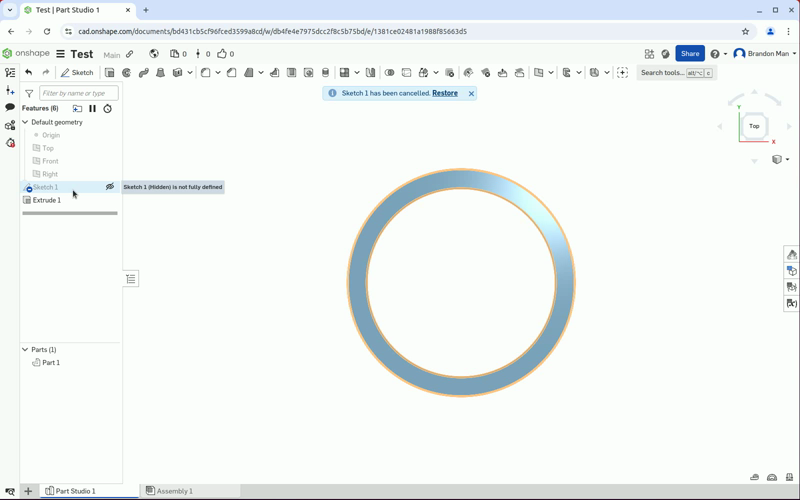
click(73, 189)
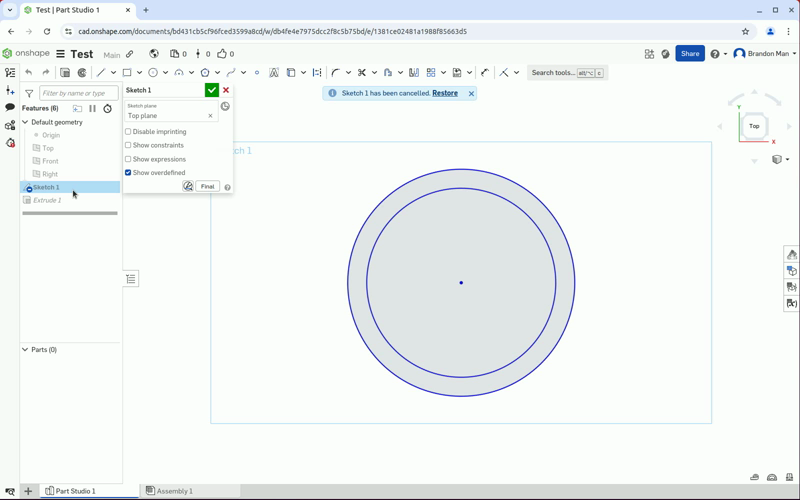
mouse_move(229, 92)
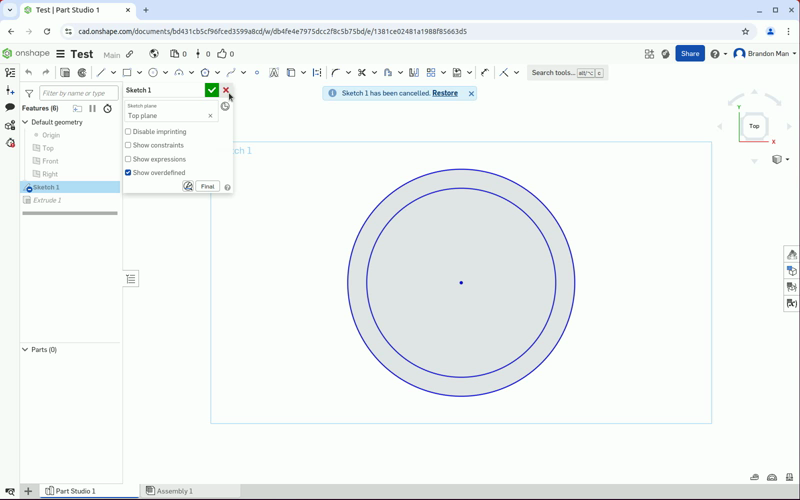
click(229, 92)
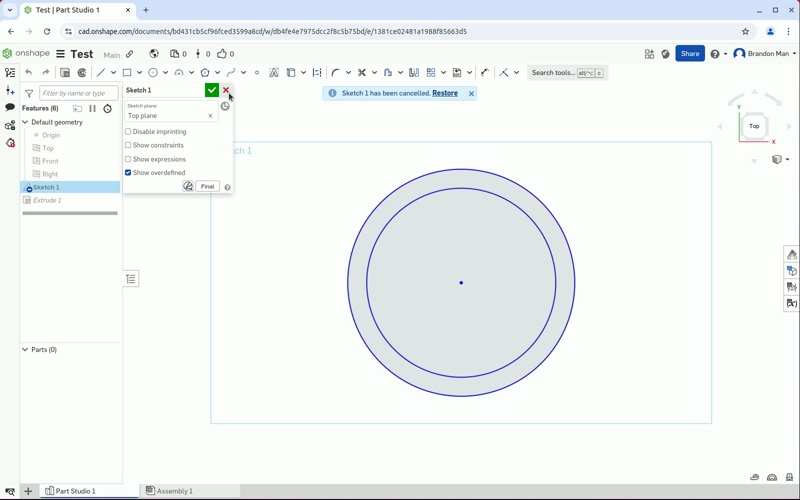
key(shift+s)
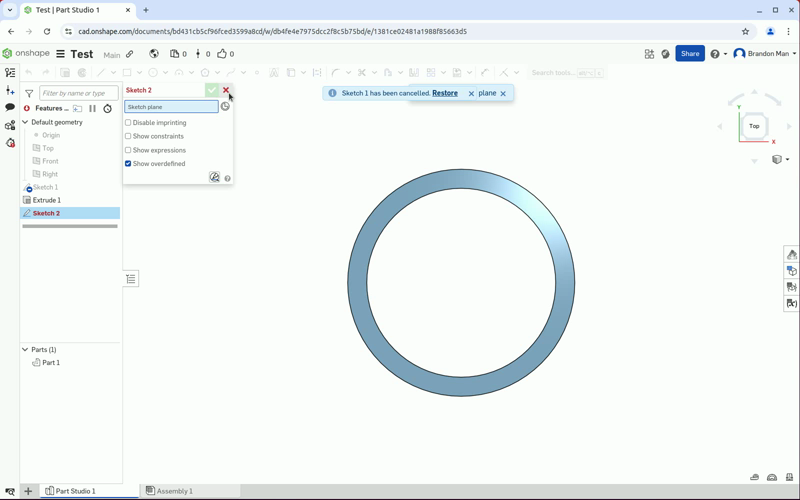
mouse_move(73, 150)
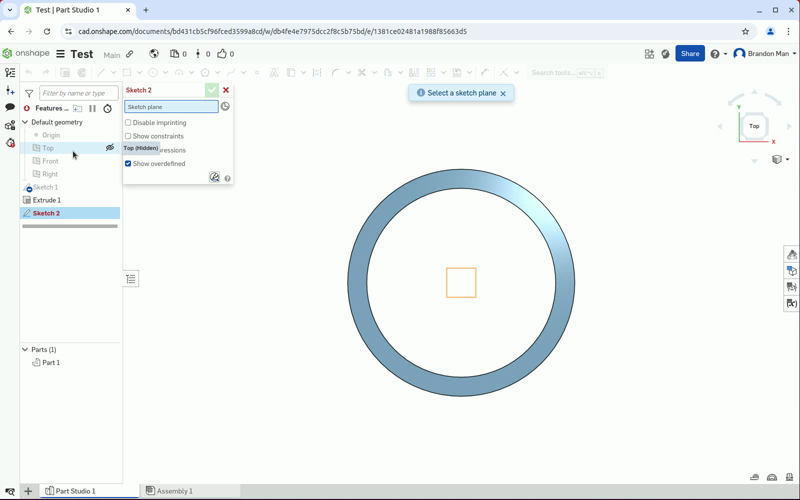
click(73, 150)
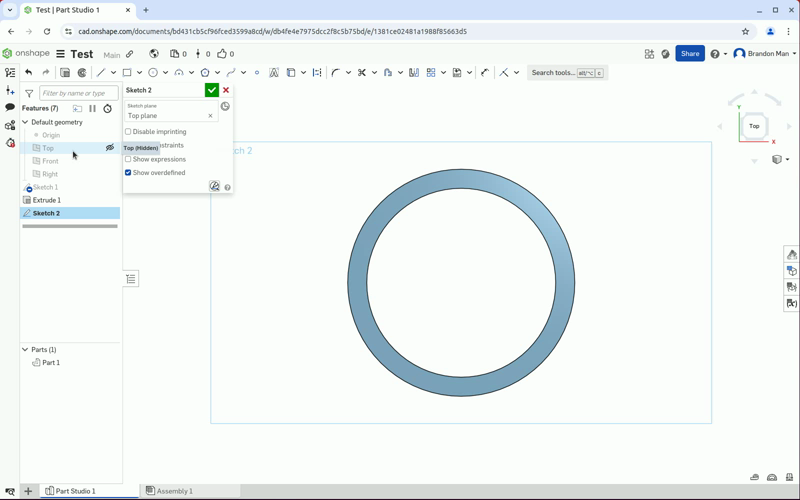
mouse_move(73, 352)
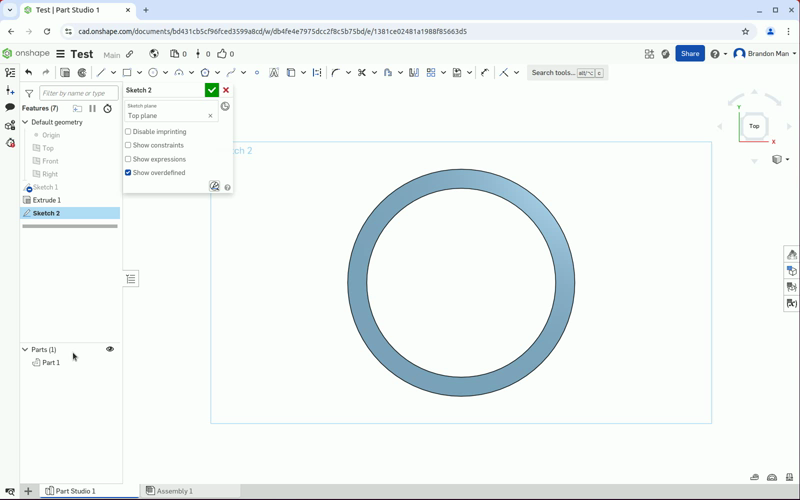
key(y)
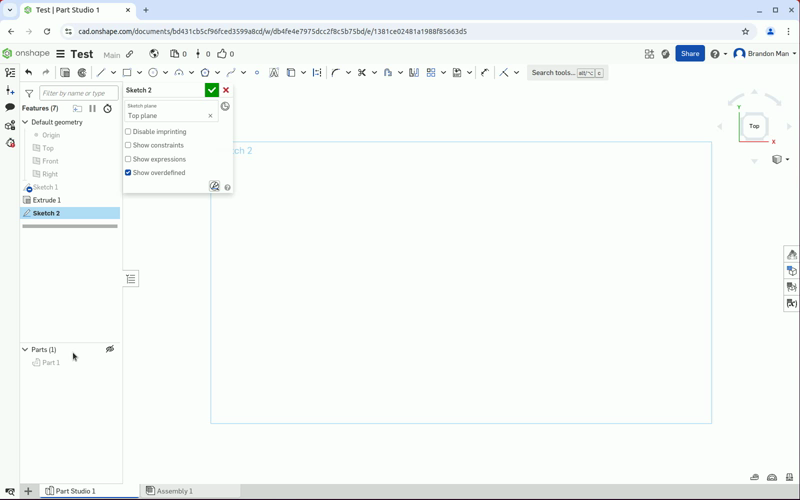
key(c)
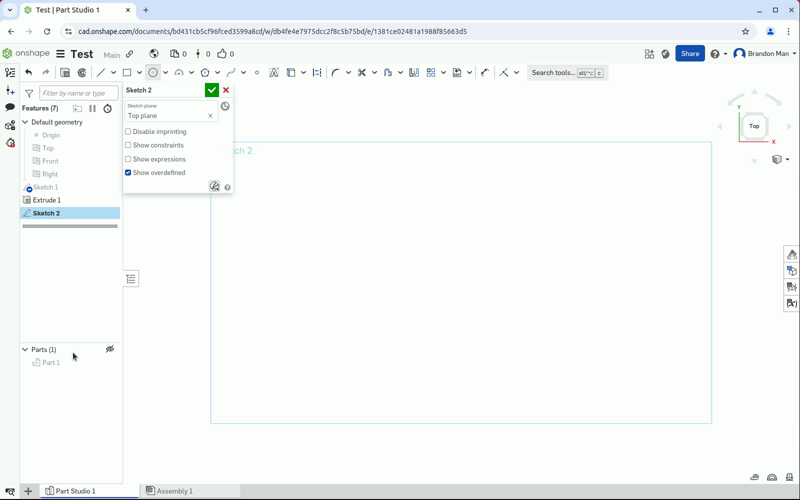
key_down(shift)
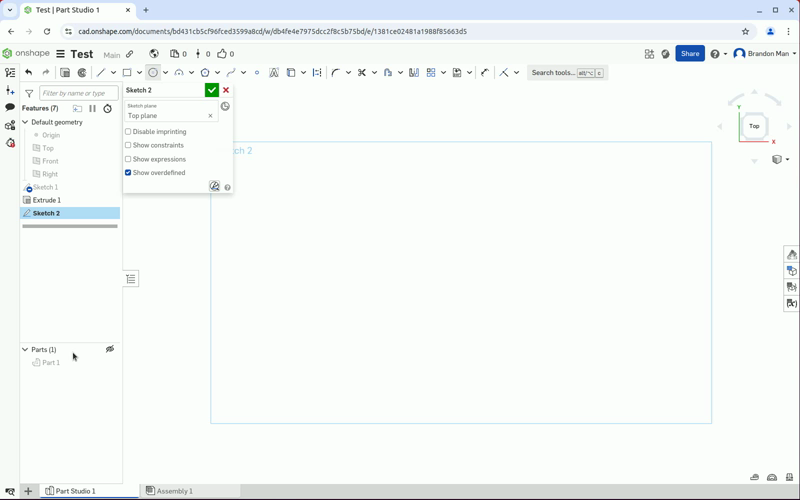
mouse_move(461, 282)
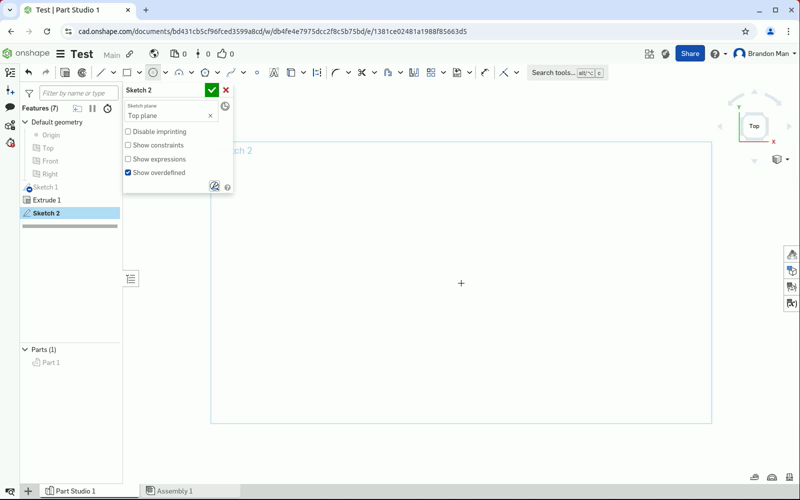
click(461, 282)
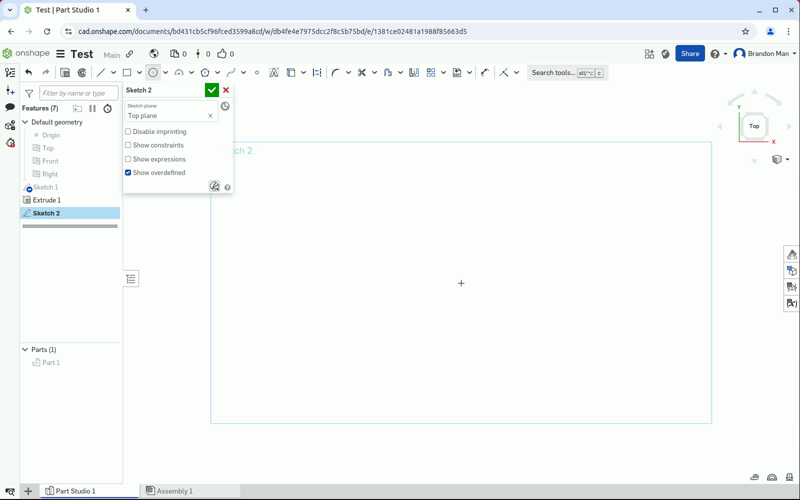
key_up(shift)
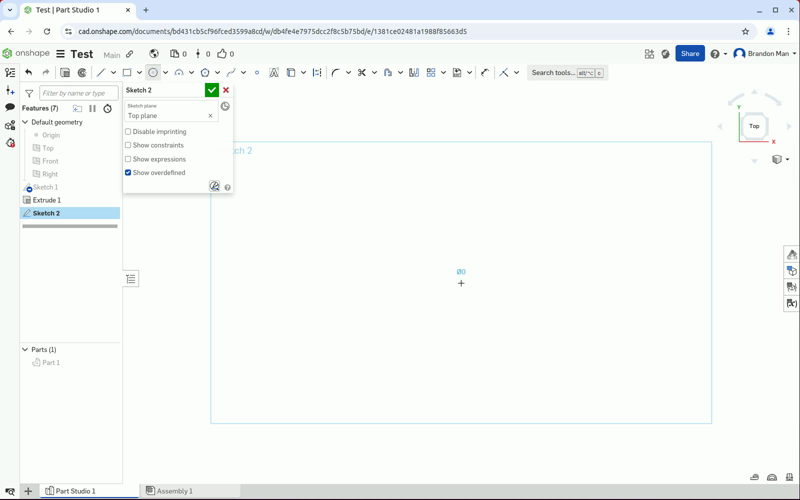
mouse_move(558, 282)
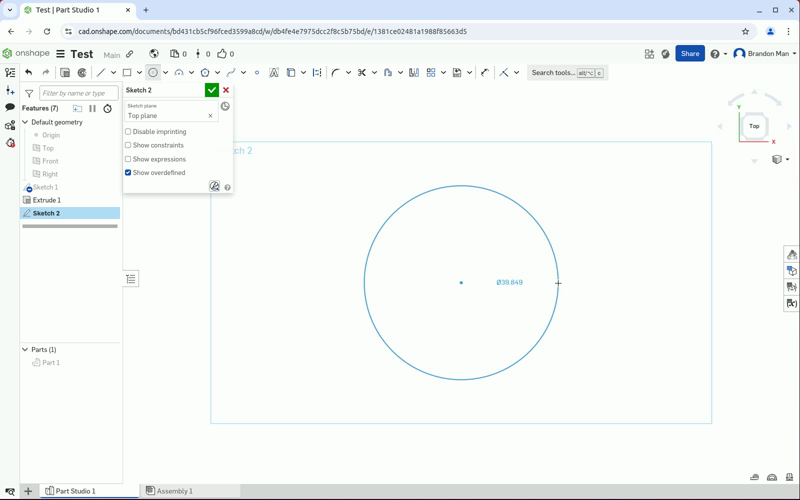
click(558, 282)
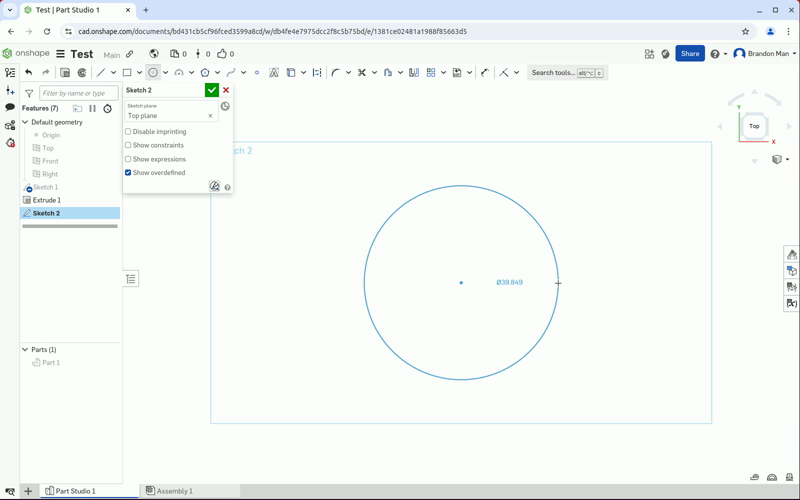
key(esc)
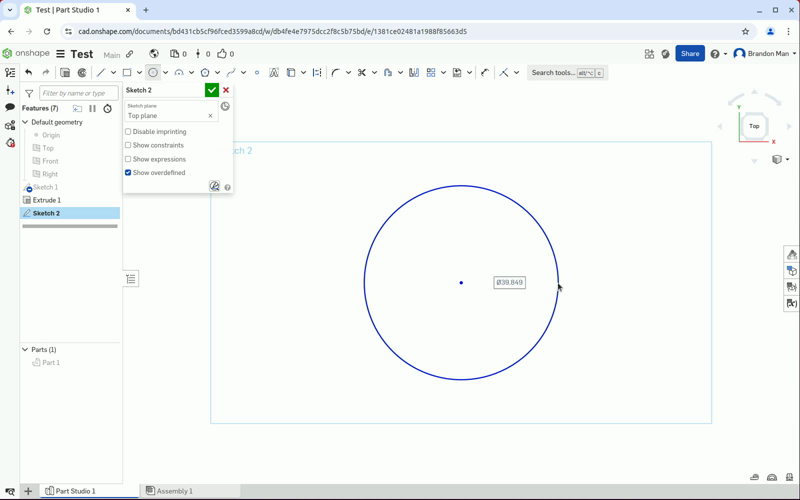
key(c)
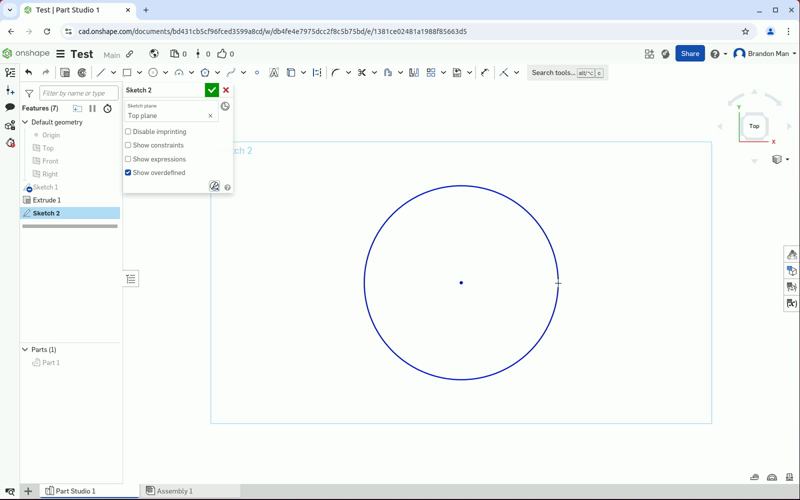
key_down(shift)
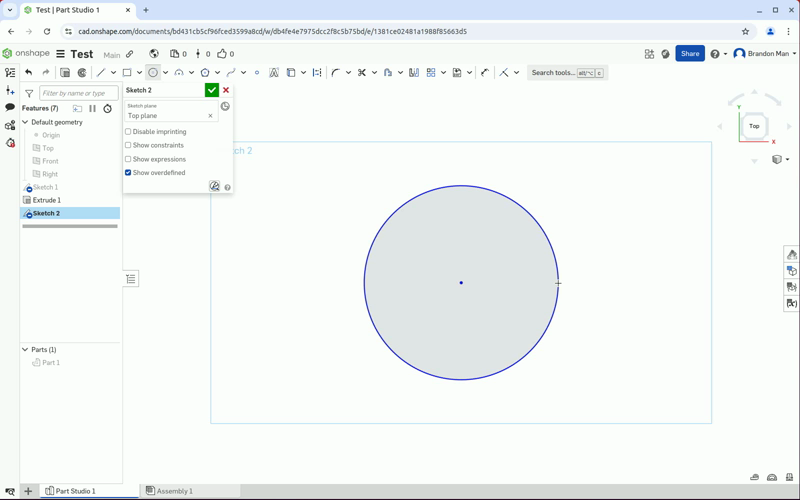
mouse_move(461, 282)
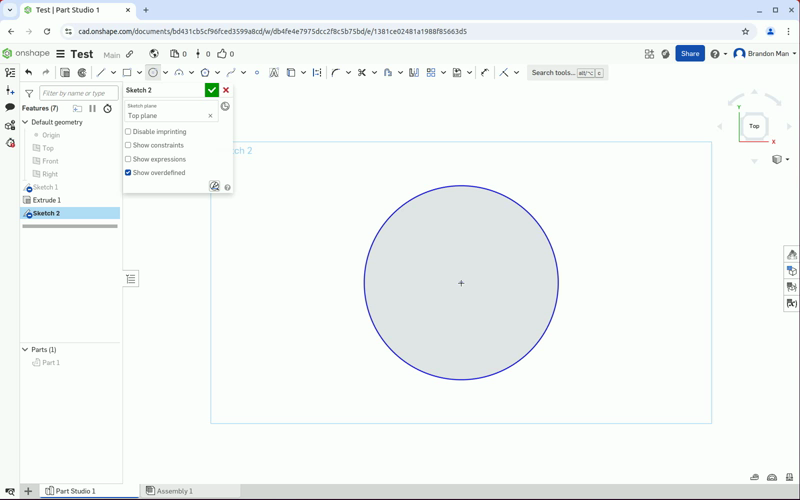
click(461, 282)
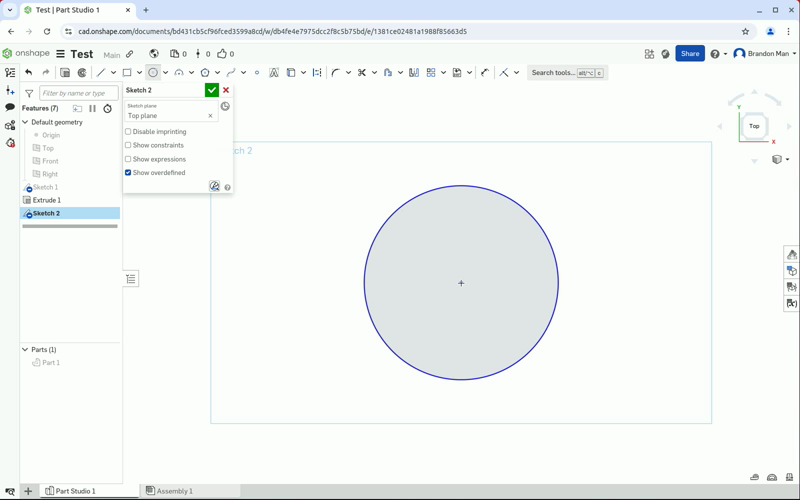
key_up(shift)
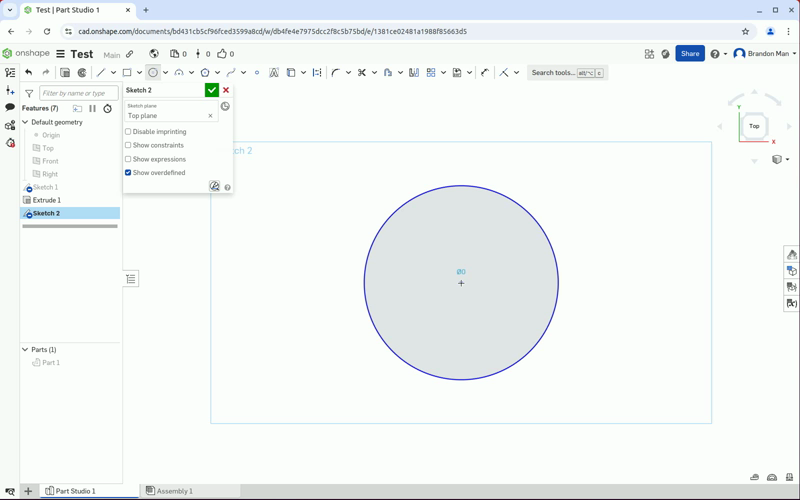
mouse_move(501, 282)
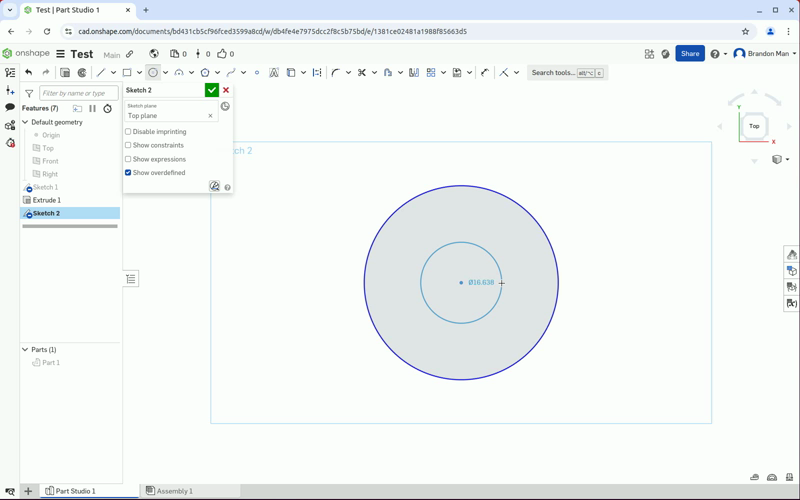
click(501, 282)
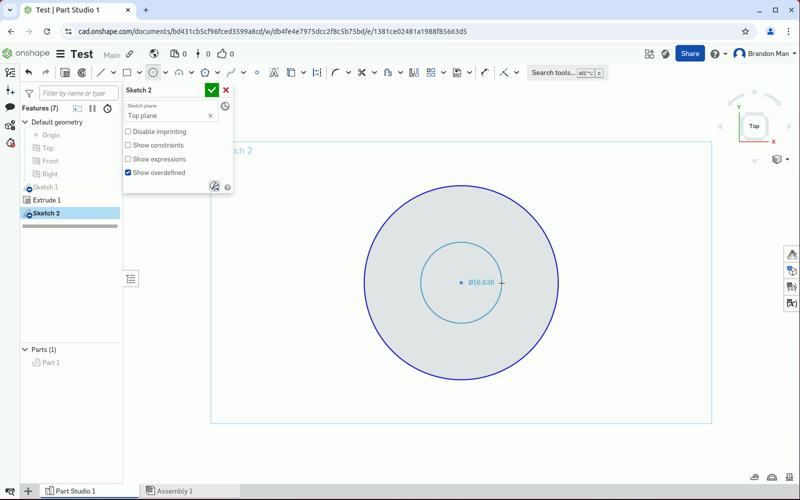
key(esc)
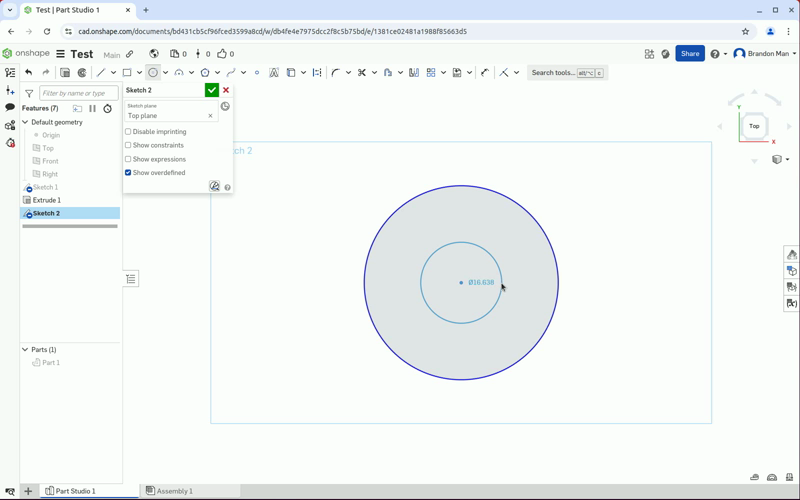
mouse_move(407, 335)
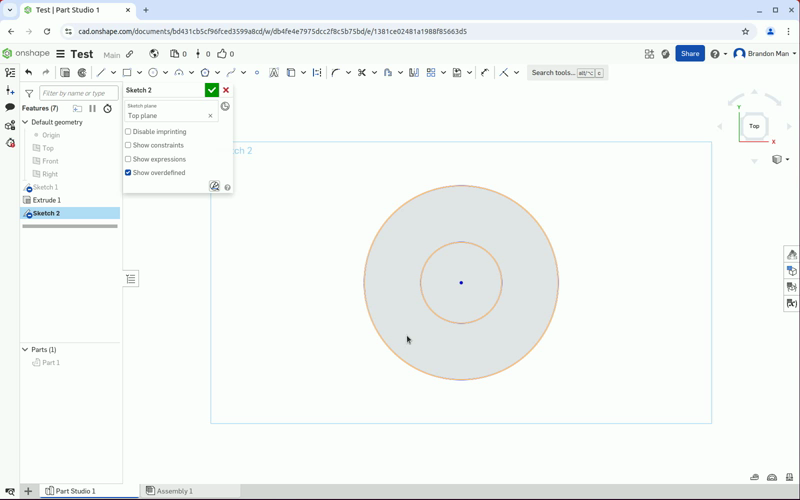
click(407, 335)
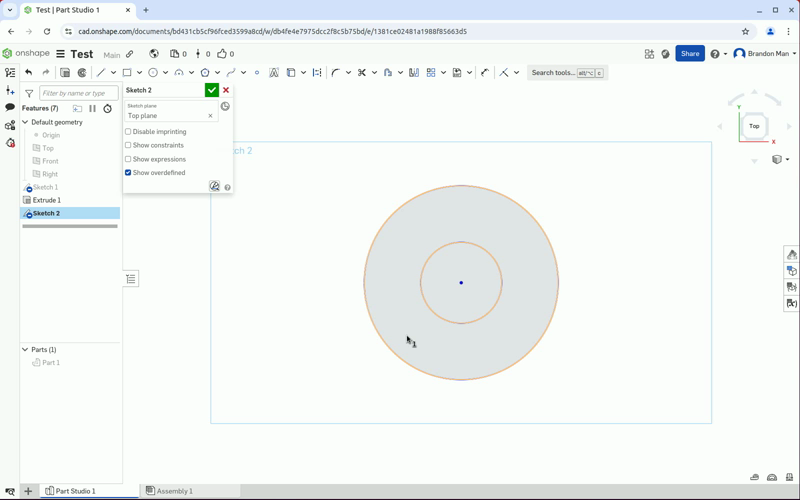
mouse_move(73, 352)
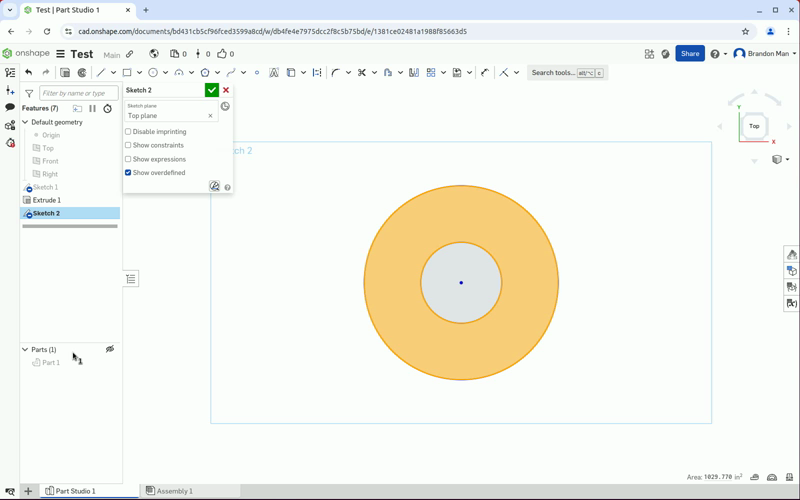
key(shift+y)
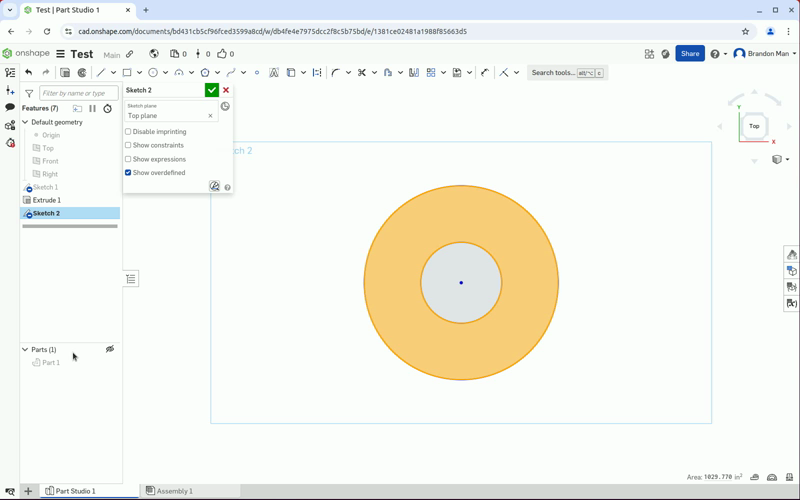
key(shift+e)
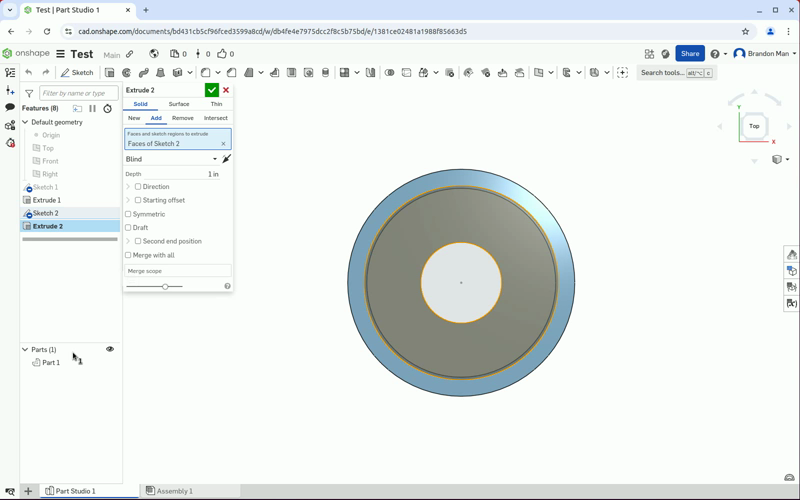
mouse_move(143, 106)
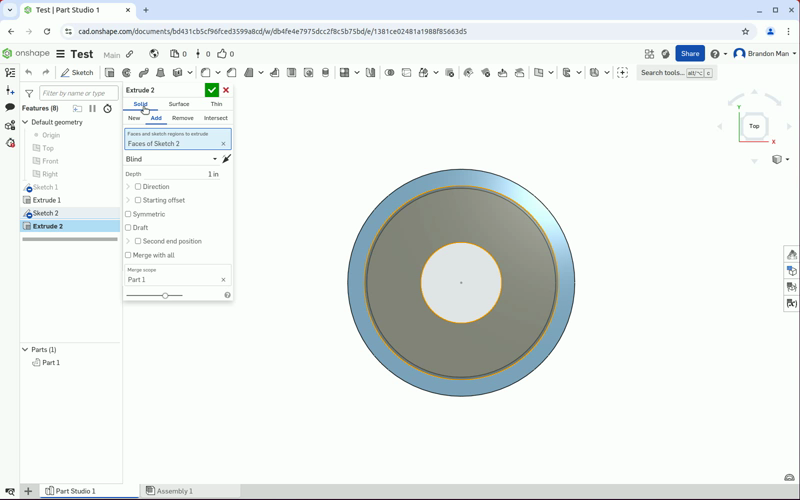
click(143, 106)
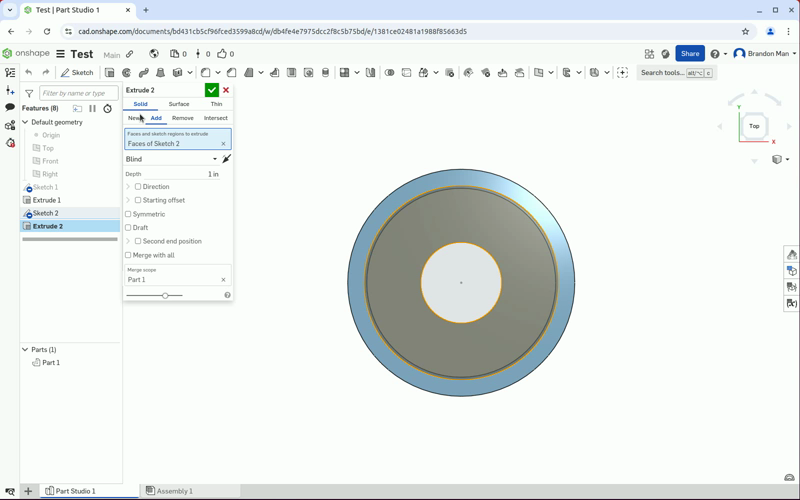
mouse_move(137, 120)
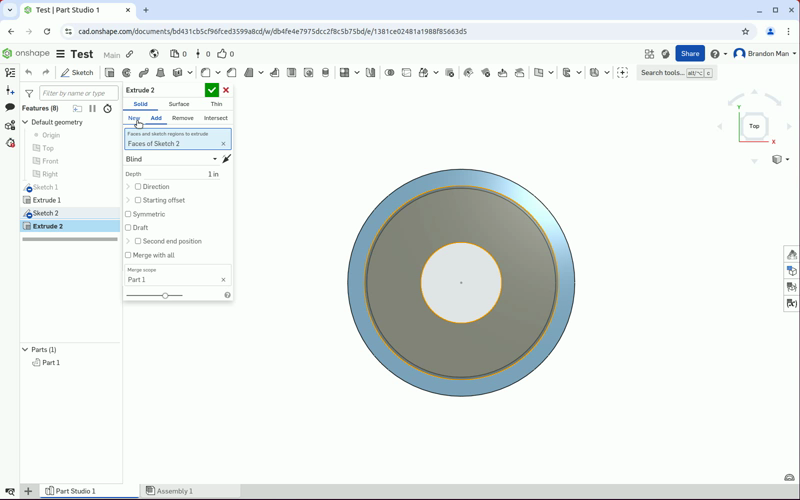
click(137, 120)
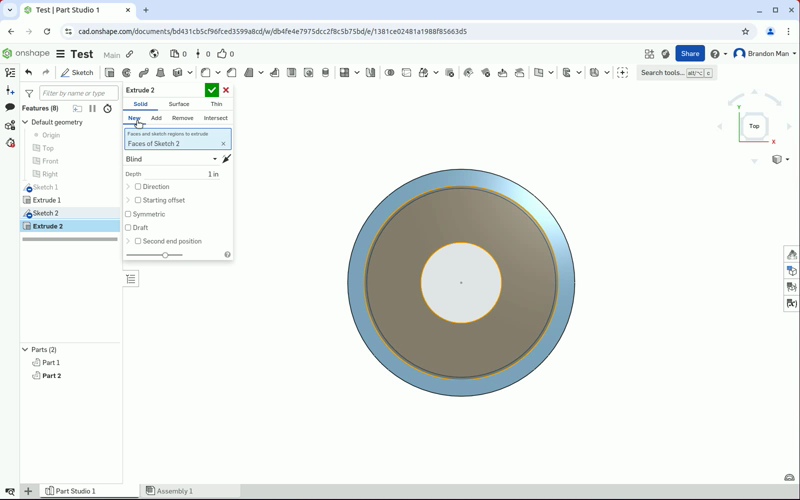
key(tab, 4)
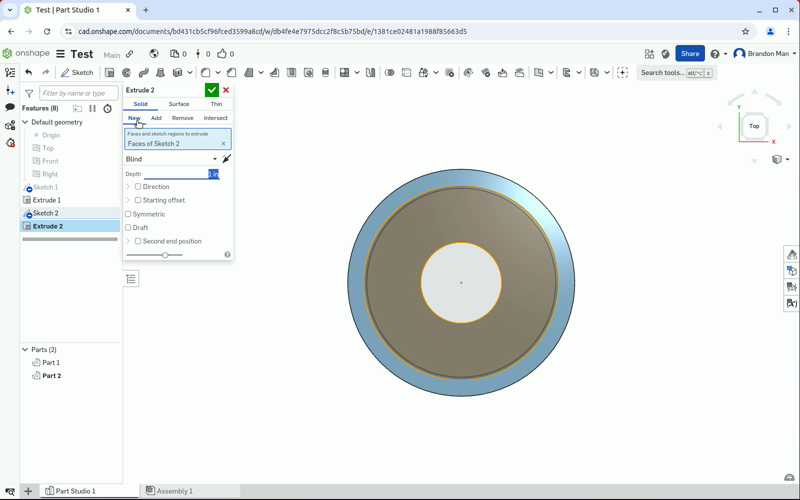
text(3.37)
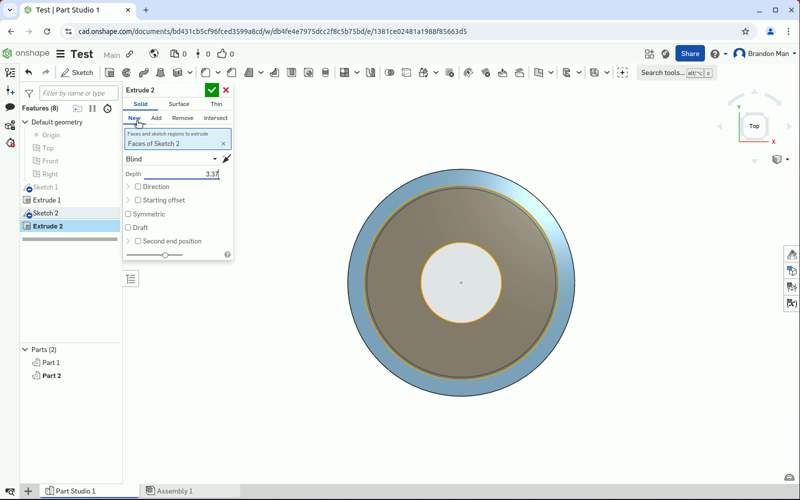
key(enter)
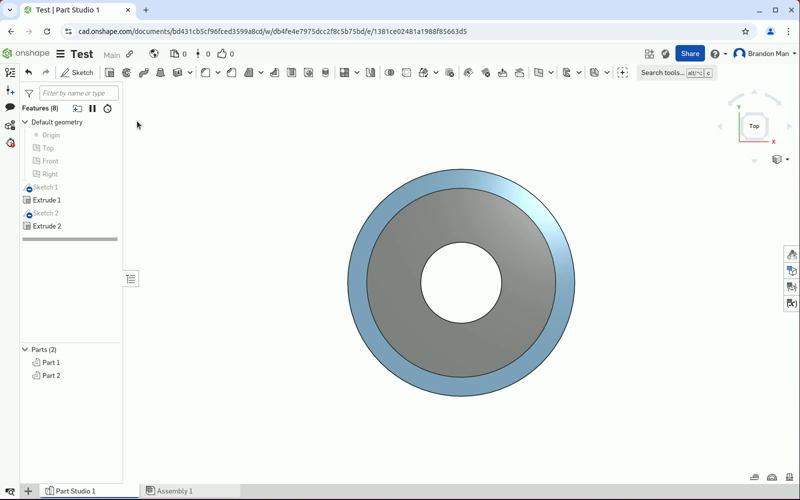
key(shift+h)
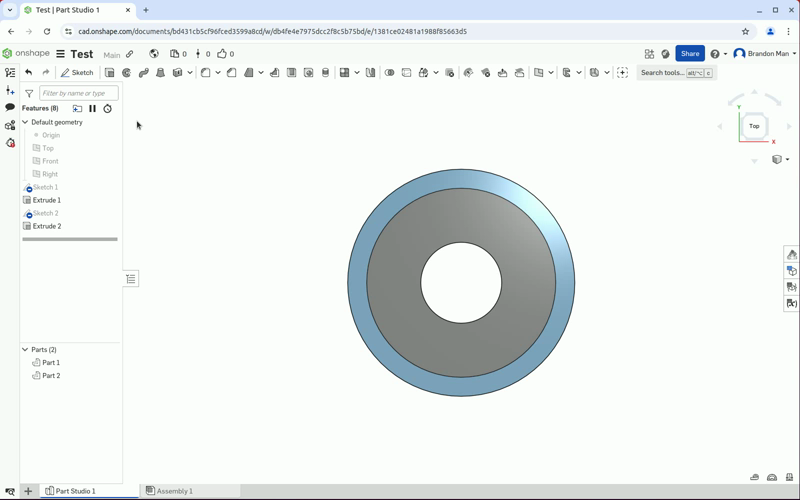
key(shift+h)
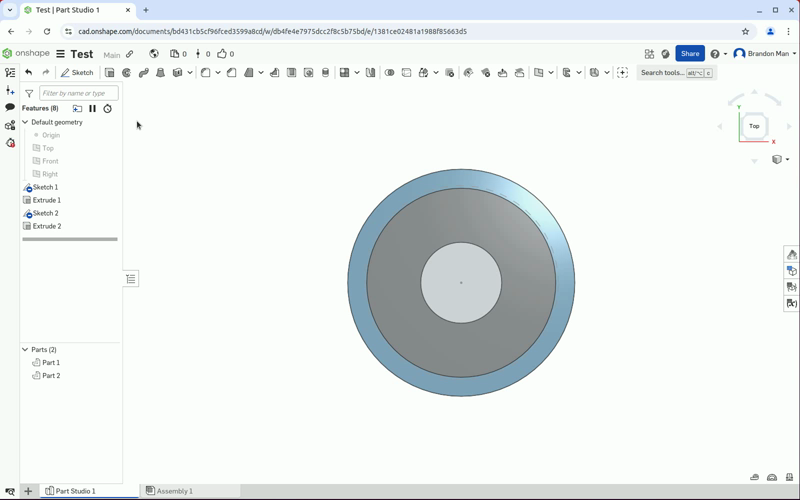
key(shift+7)
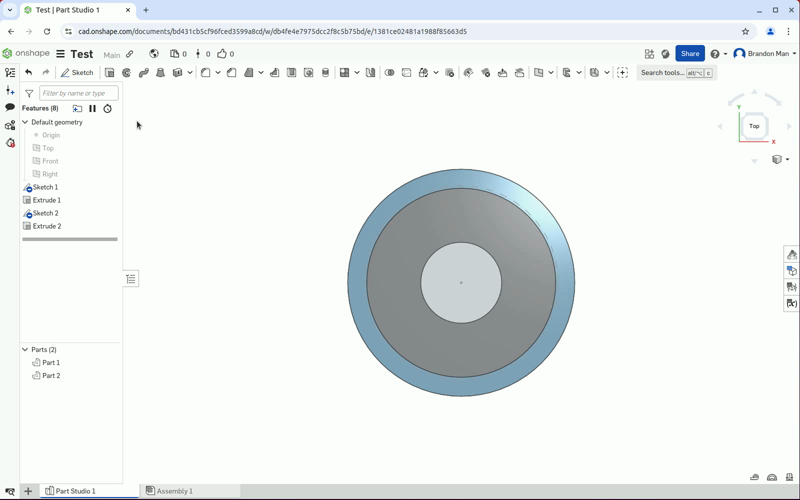
key(up, 3)
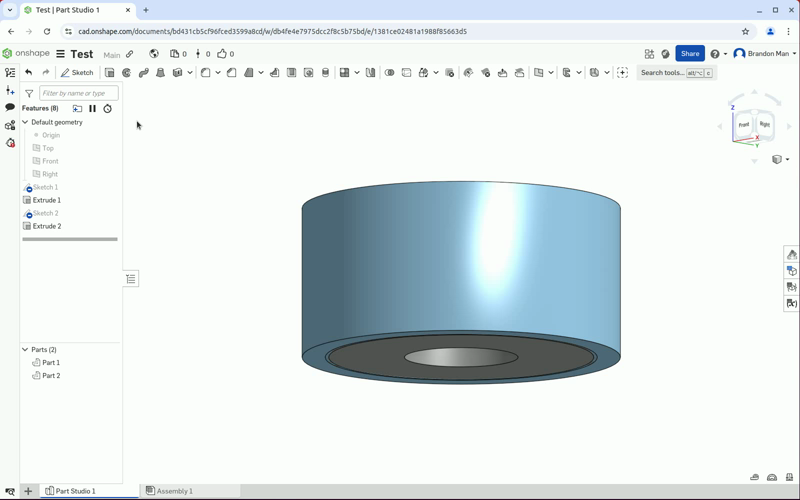
key(left, 3)
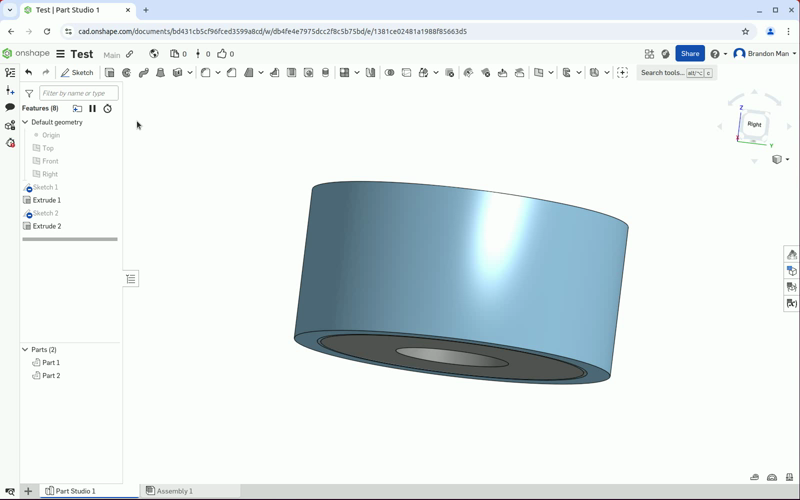
key(right, 3)
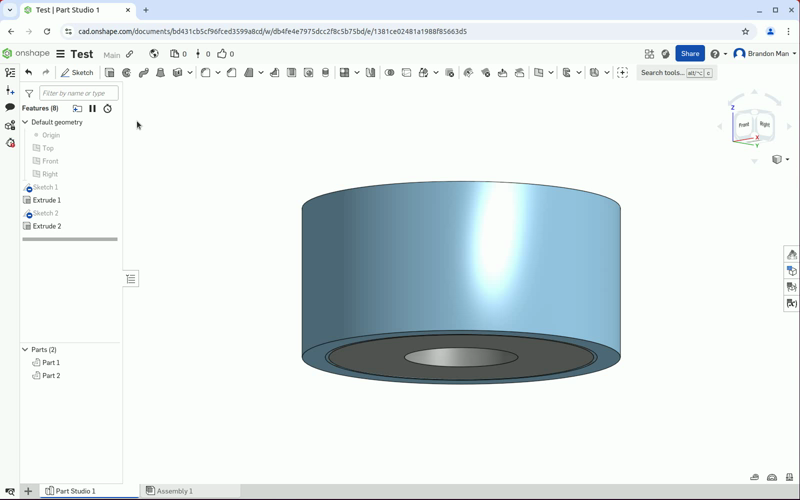
key(down, 3)
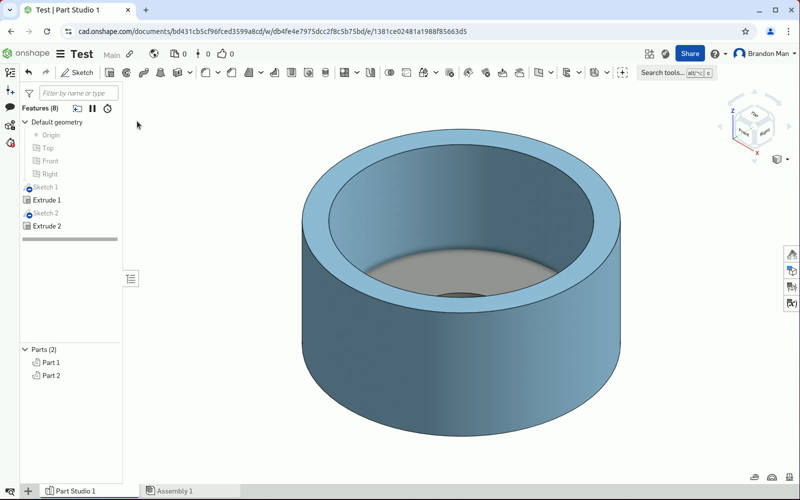
mouse_move(73, 189)
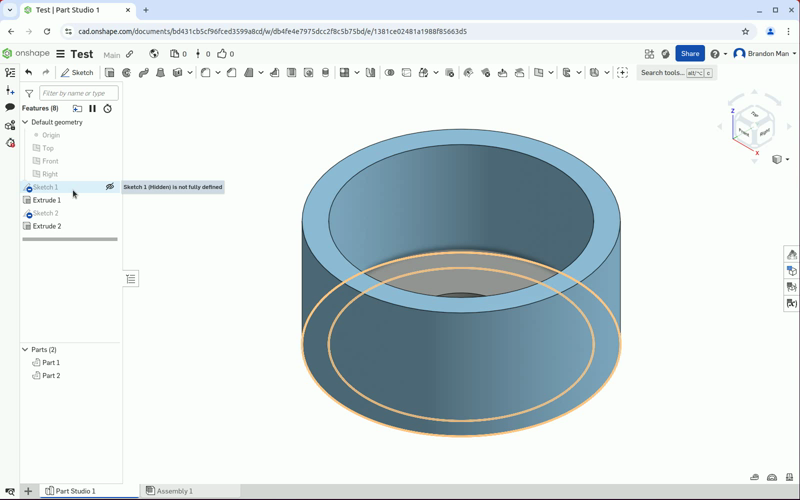
click(73, 189)